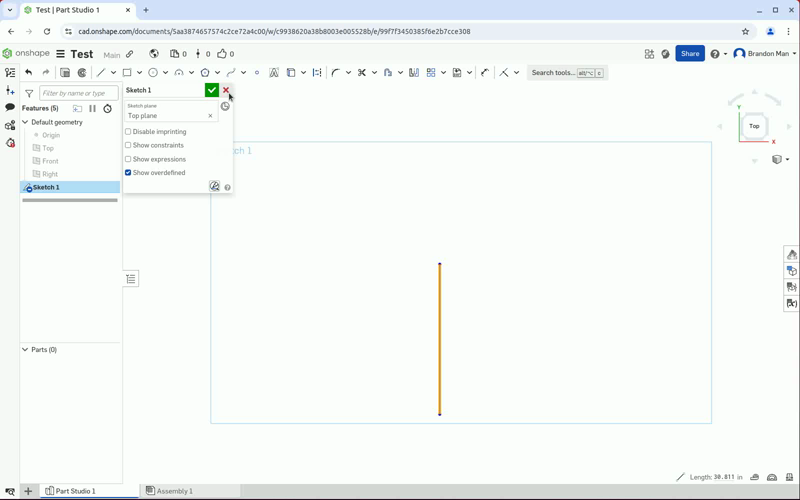
key(shift+h)
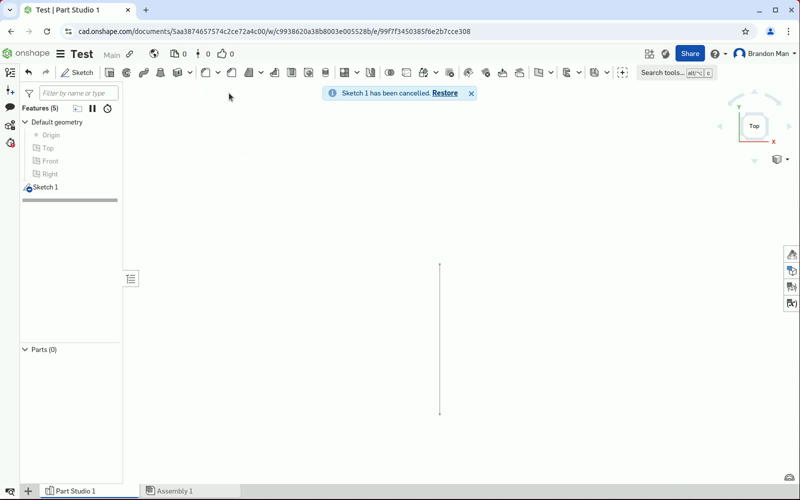
key(shift+s)
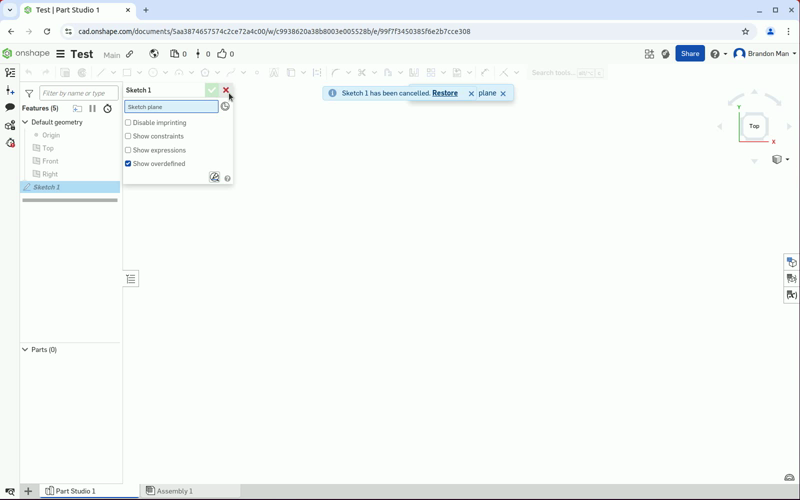
mouse_move(73, 150)
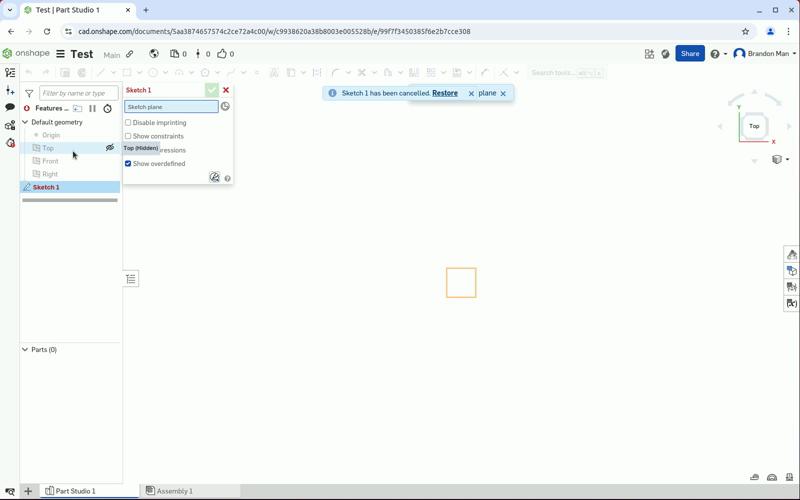
click(73, 150)
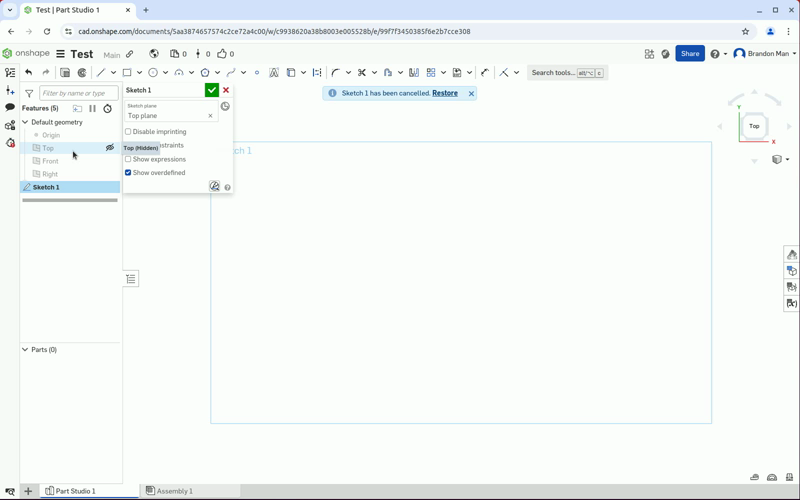
mouse_move(73, 352)
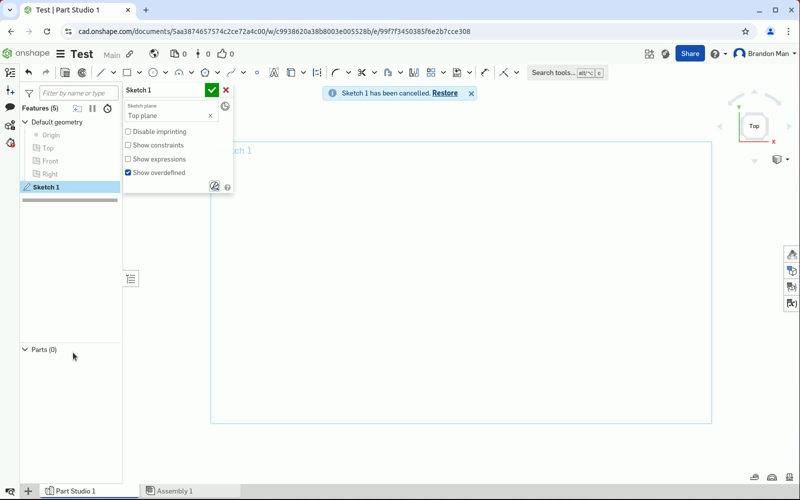
key(y)
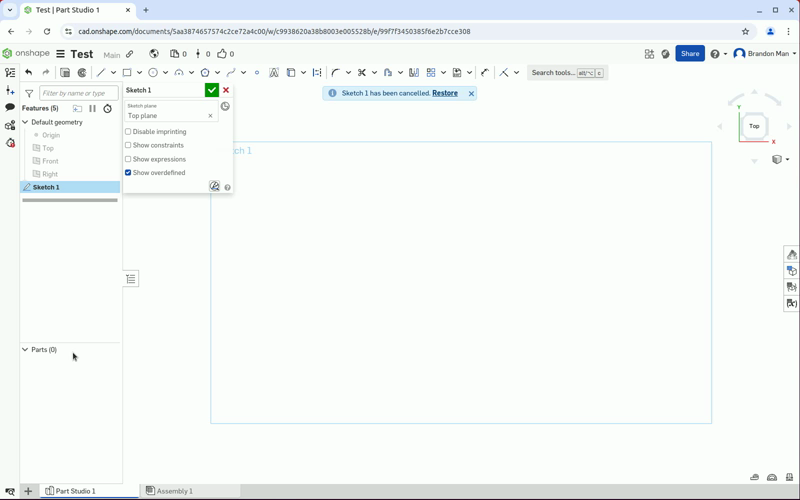
key(c)
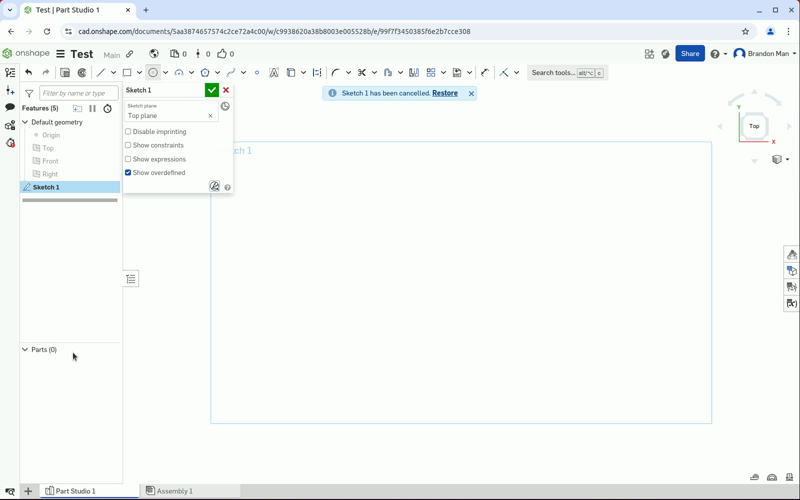
key_down(shift)
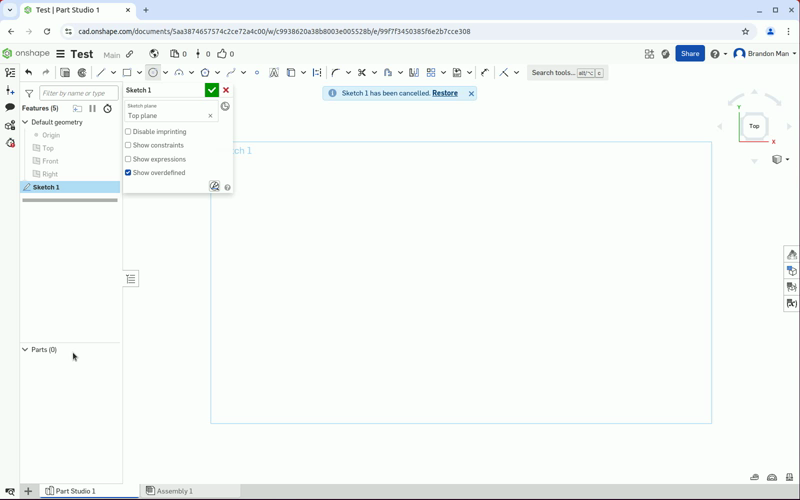
mouse_move(461, 282)
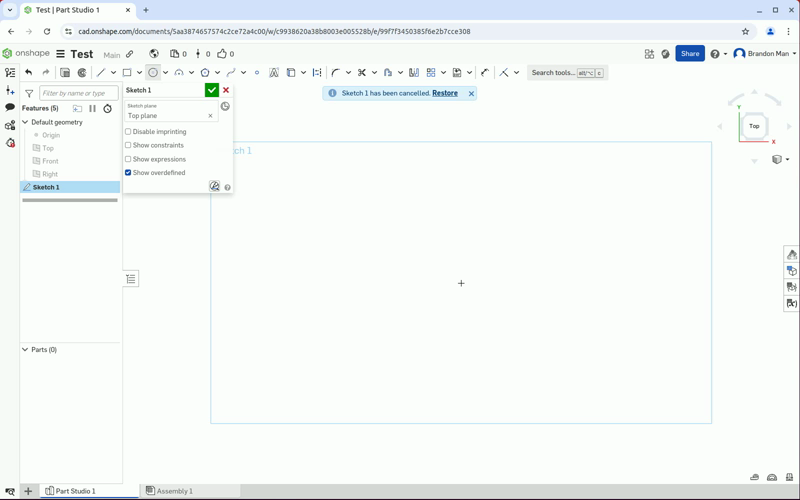
click(461, 282)
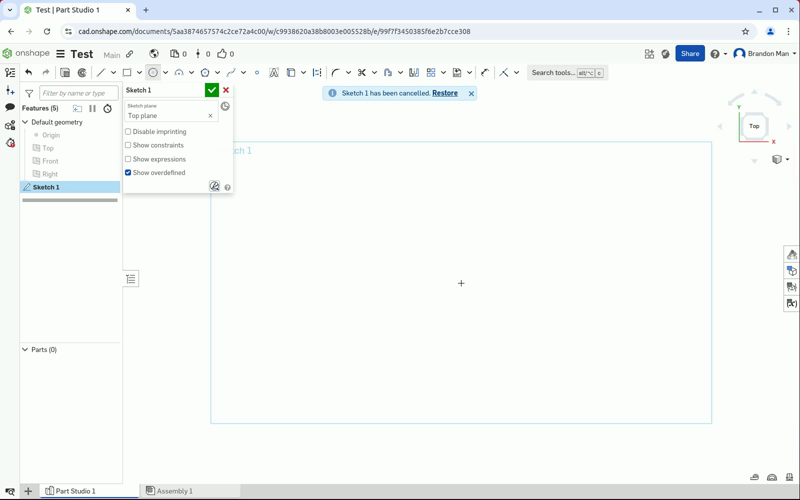
key_up(shift)
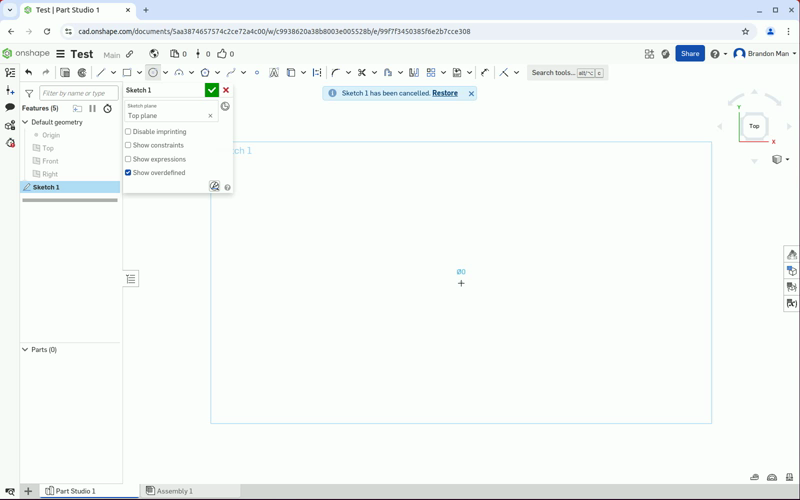
mouse_move(574, 282)
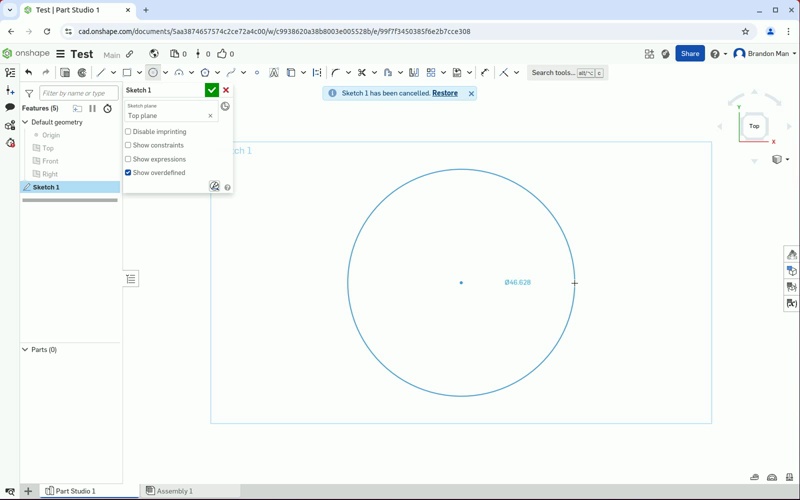
click(574, 282)
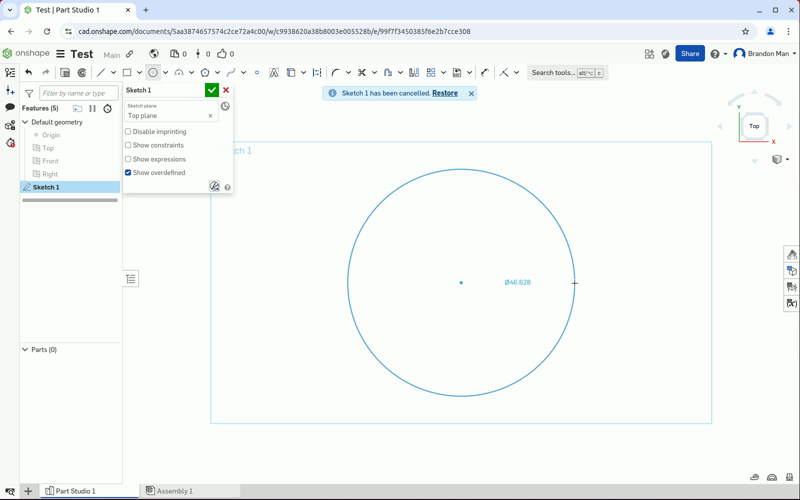
key(esc)
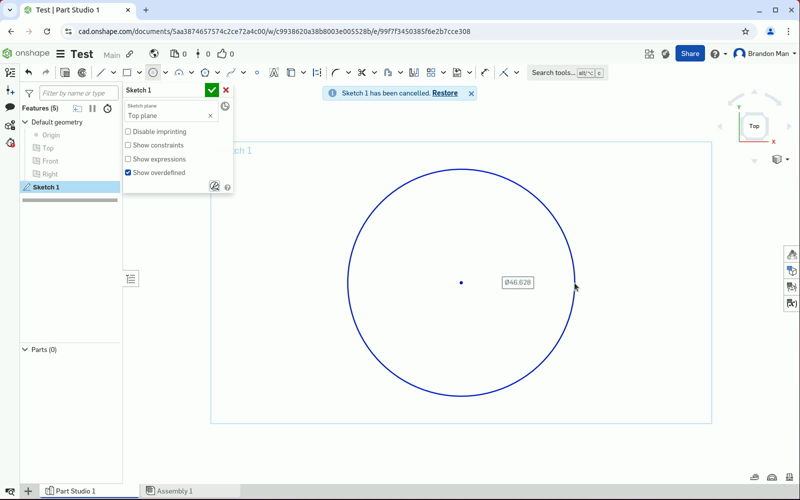
mouse_move(448, 303)
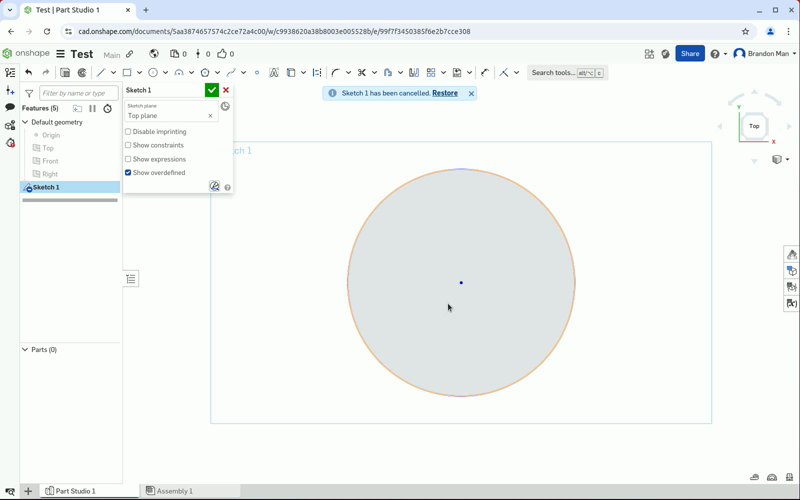
click(448, 303)
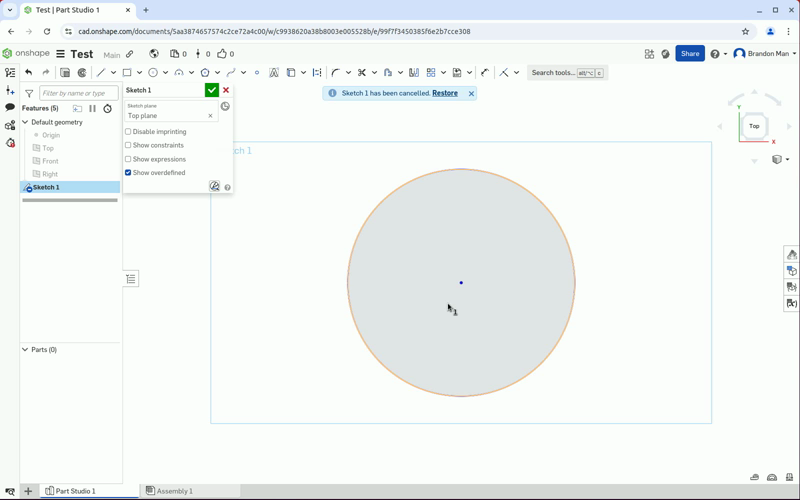
mouse_move(73, 352)
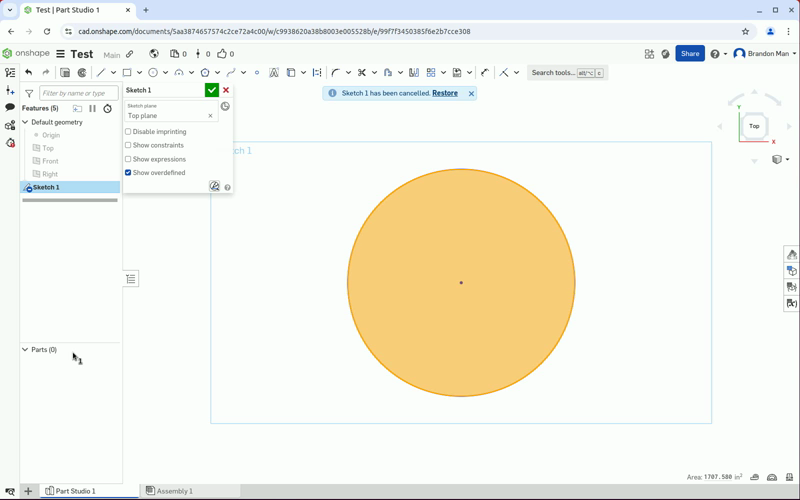
key(shift+y)
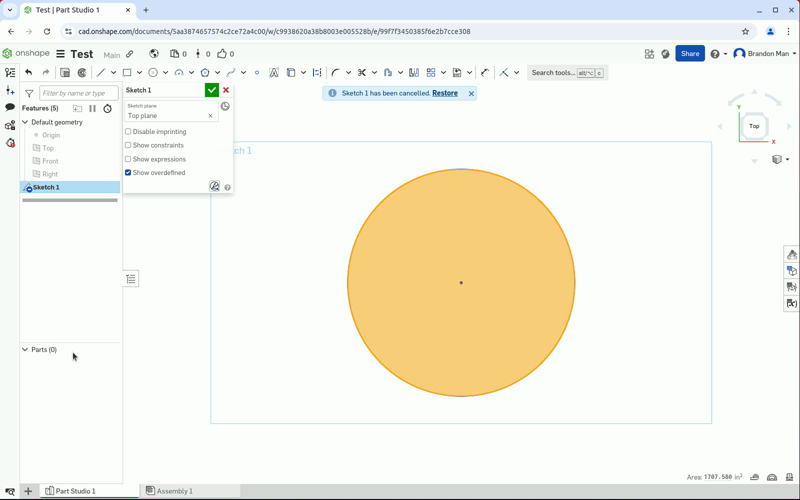
key(shift+e)
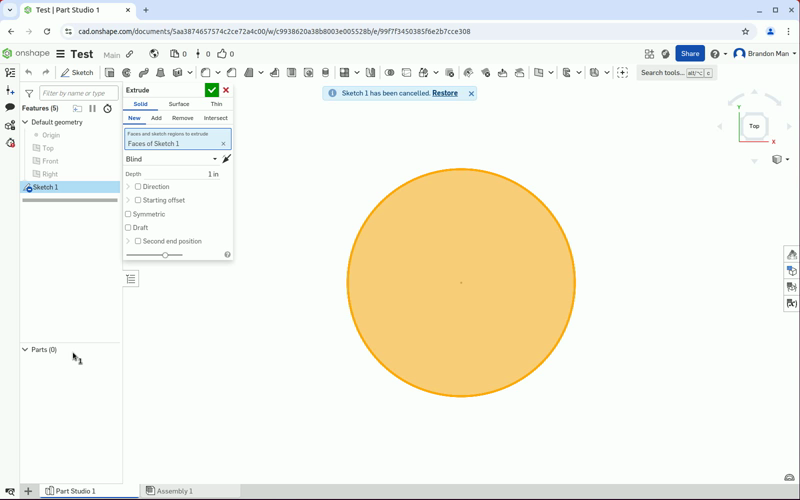
mouse_move(143, 106)
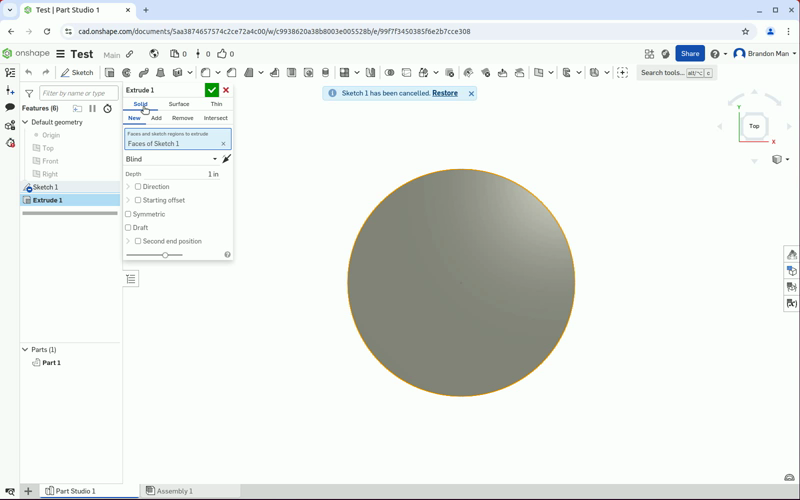
click(143, 106)
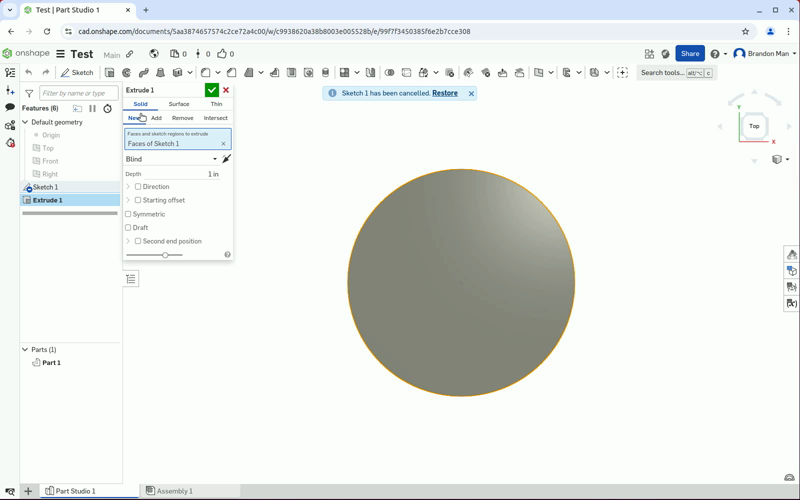
mouse_move(137, 120)
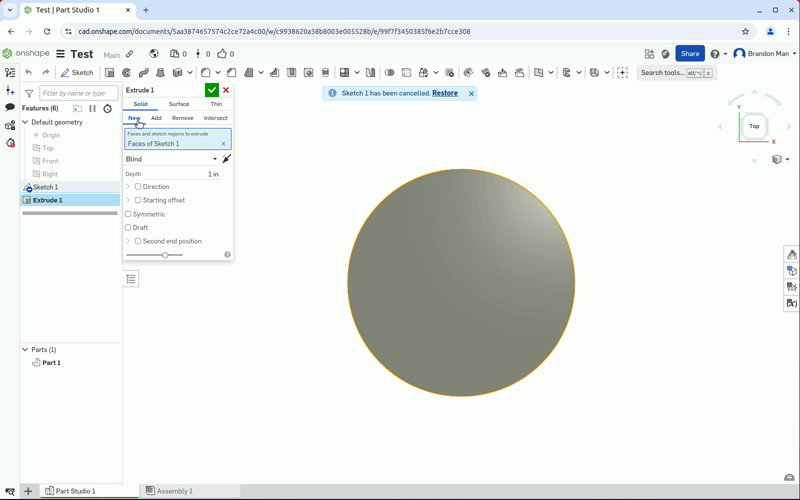
click(137, 120)
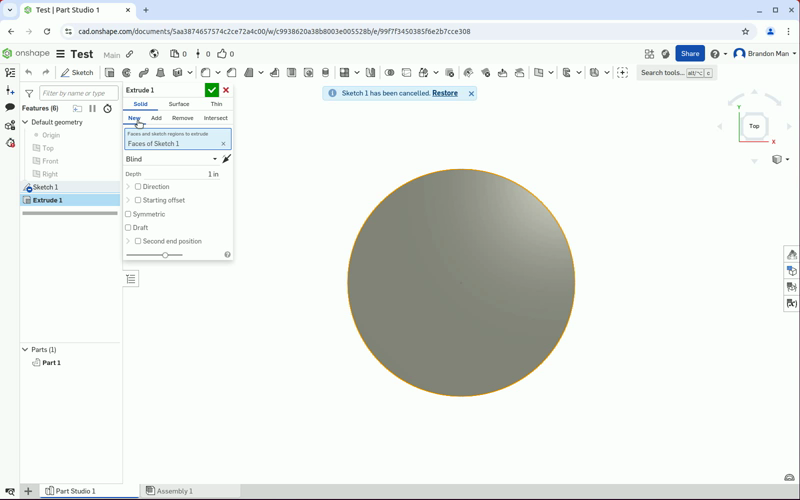
key(tab, 4)
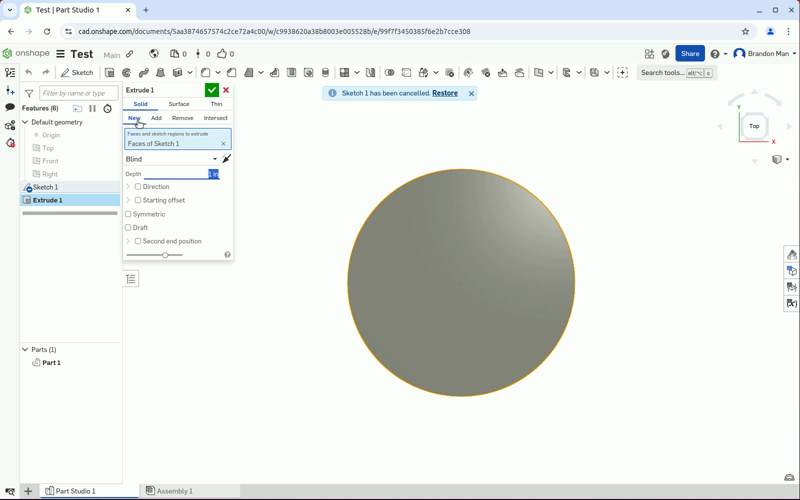
text(-11.554)
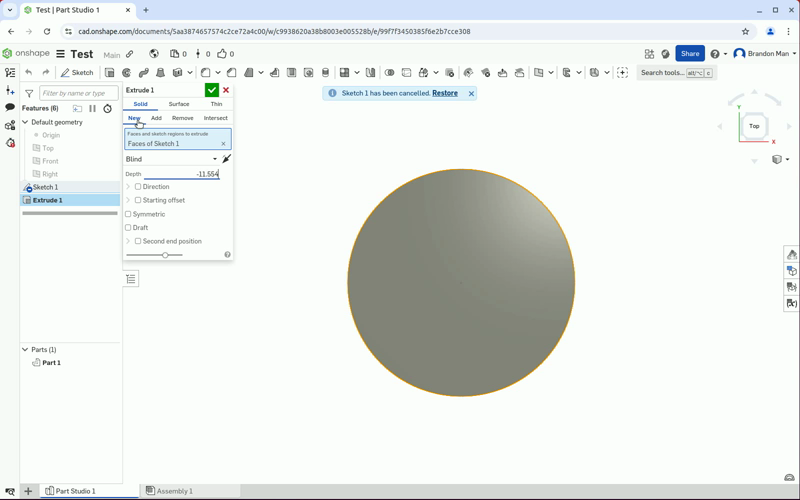
key(enter)
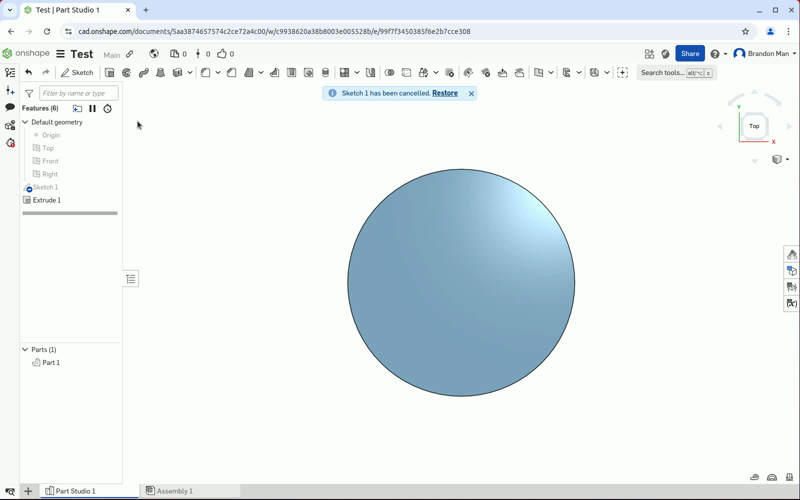
key(shift+h)
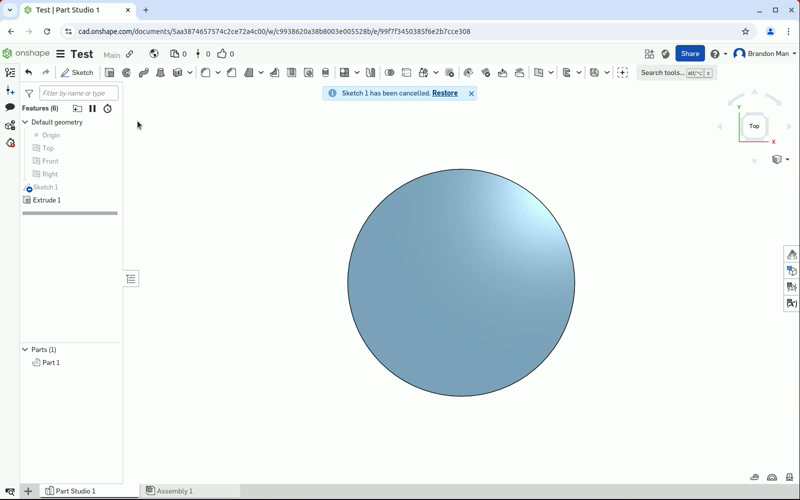
key(shift+h)
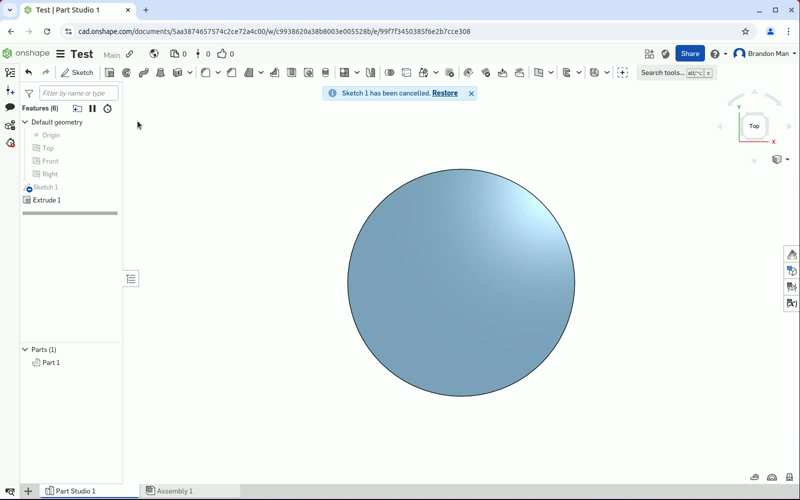
mouse_move(73, 189)
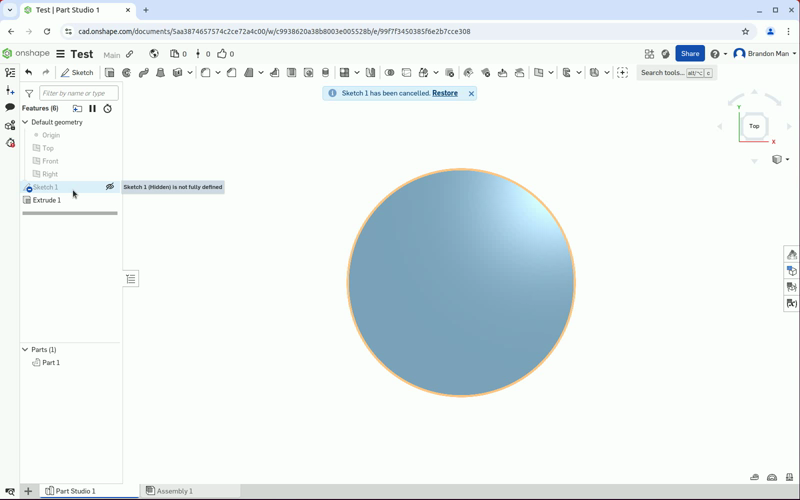
click(73, 189)
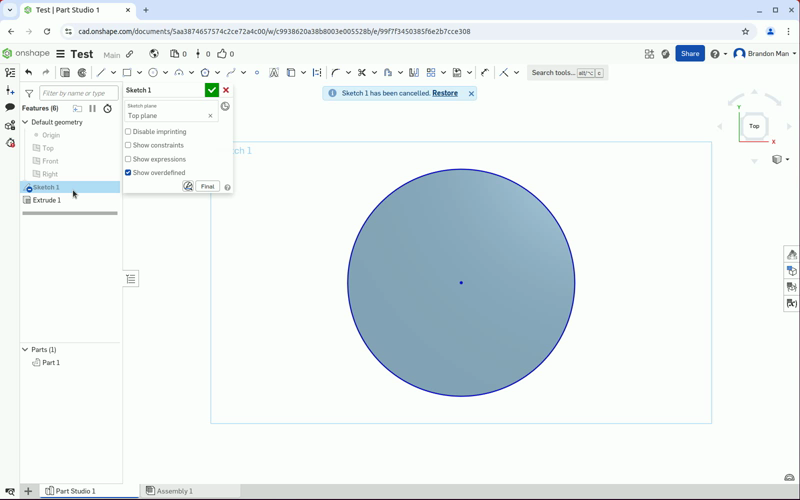
mouse_move(229, 92)
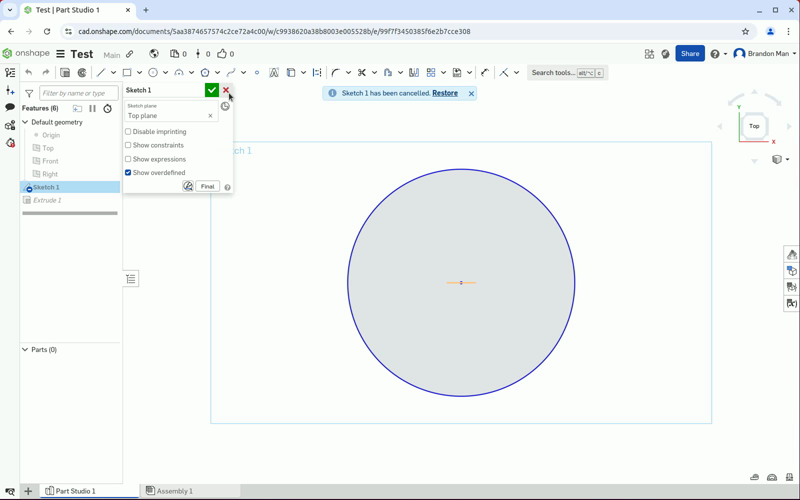
click(229, 92)
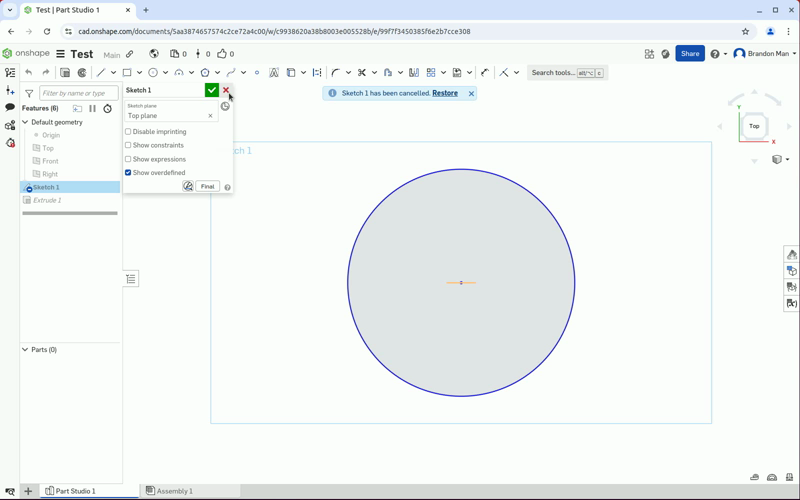
key(shift+s)
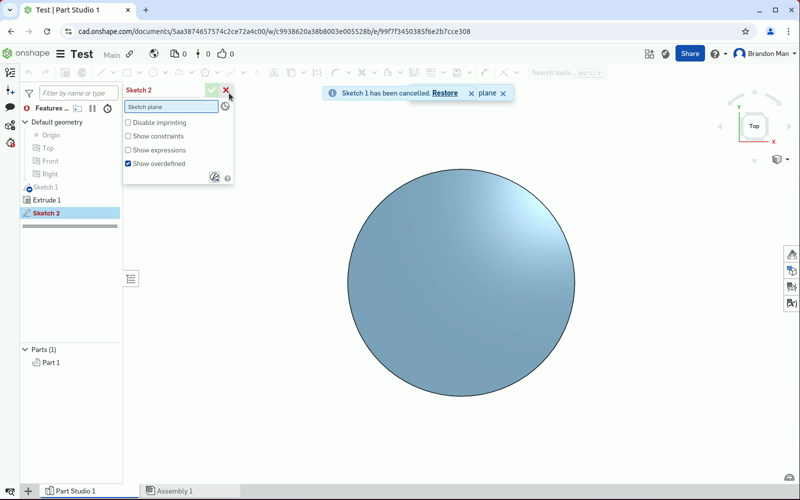
mouse_move(73, 150)
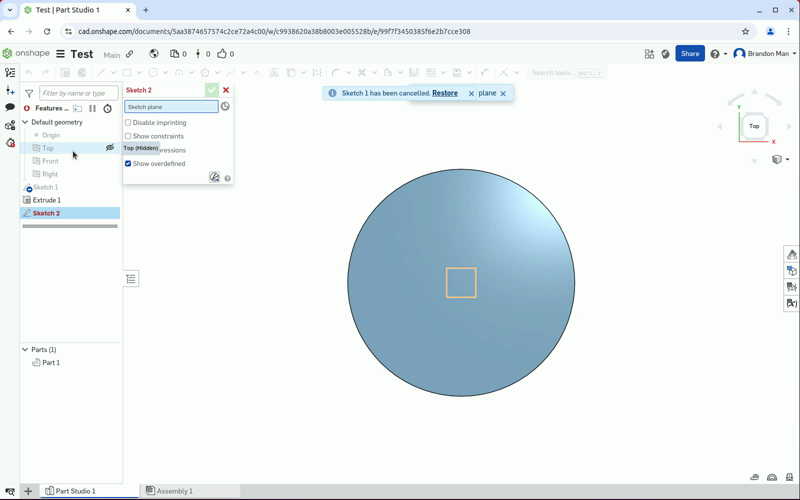
click(73, 150)
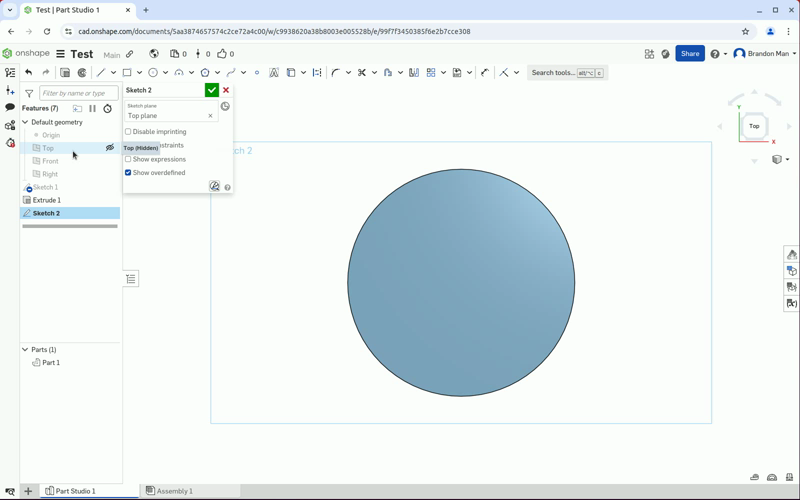
mouse_move(73, 352)
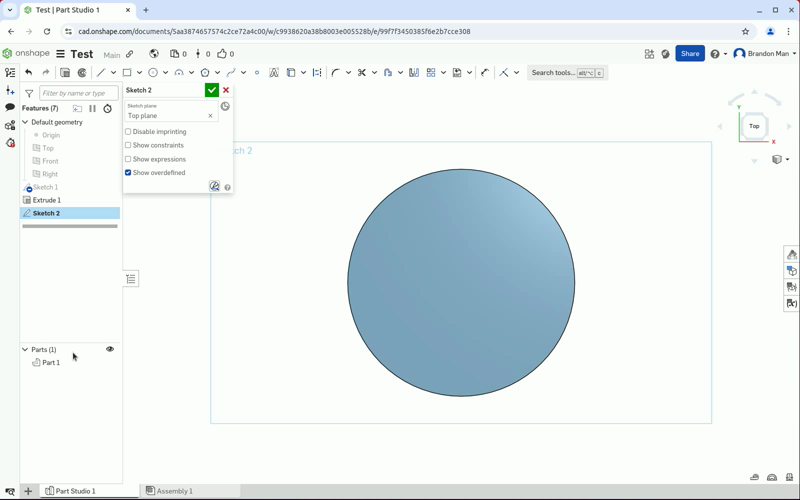
key(y)
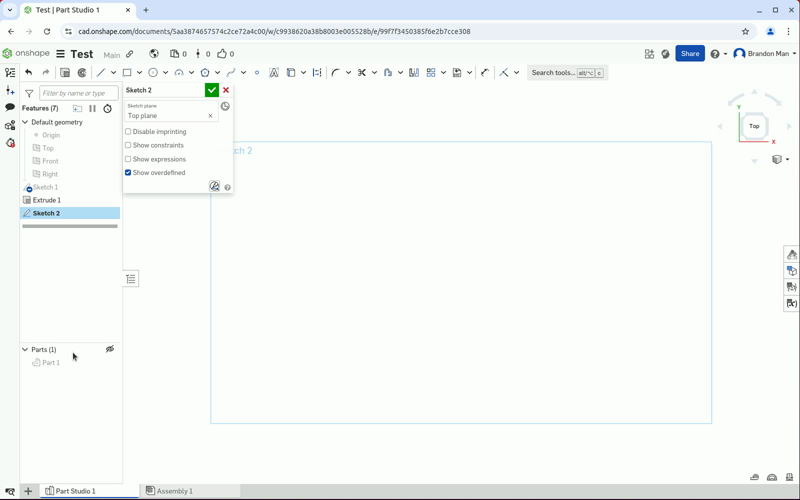
key(c)
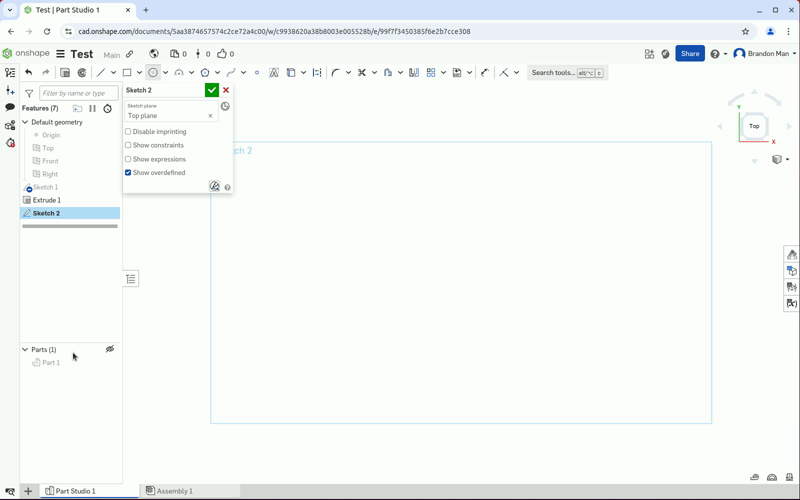
key_down(shift)
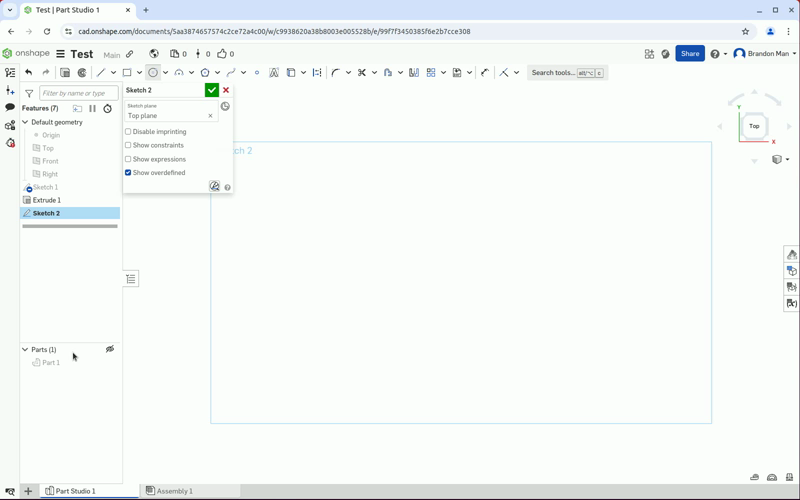
mouse_move(461, 282)
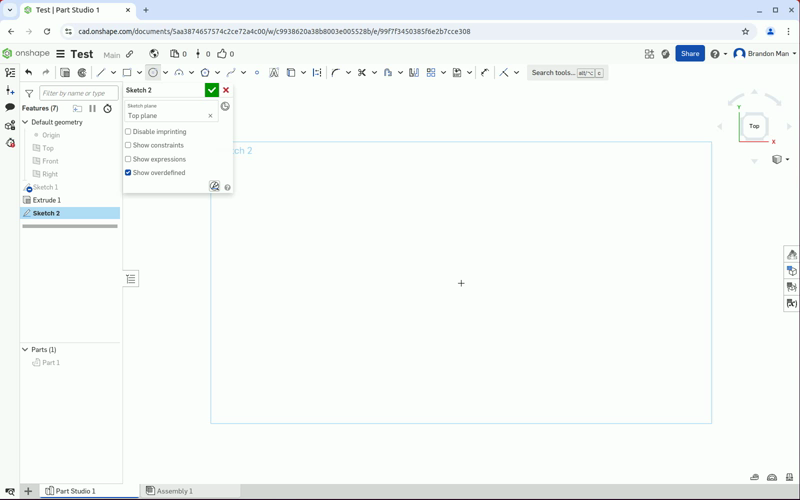
click(461, 282)
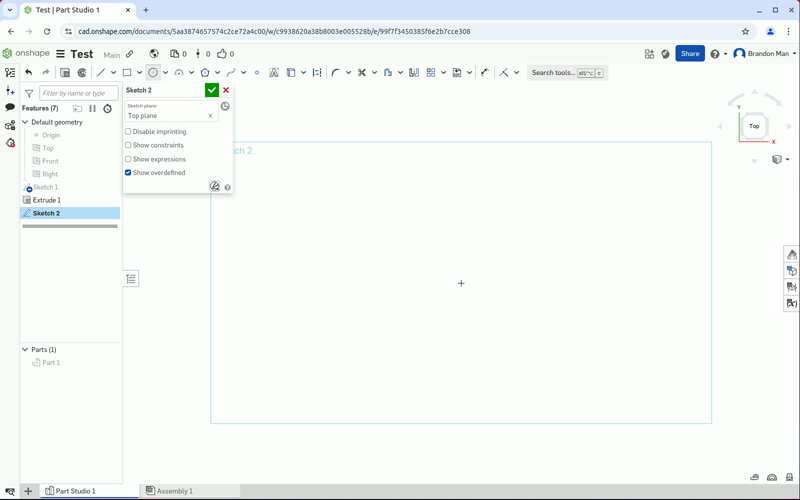
key_up(shift)
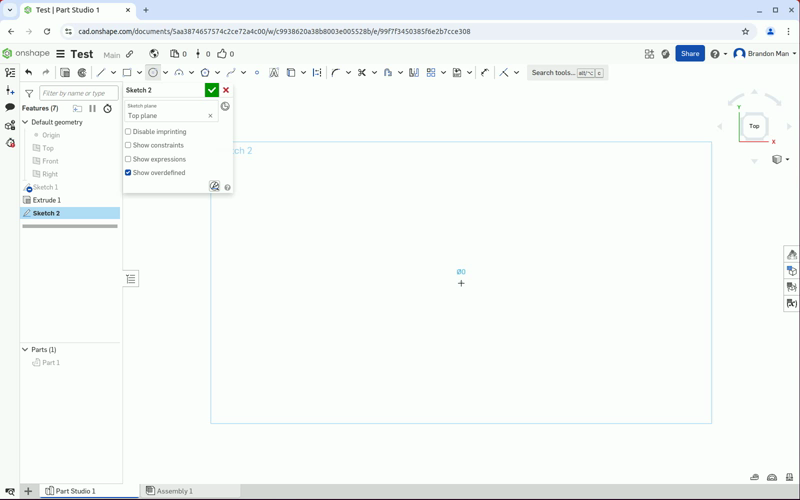
mouse_move(551, 282)
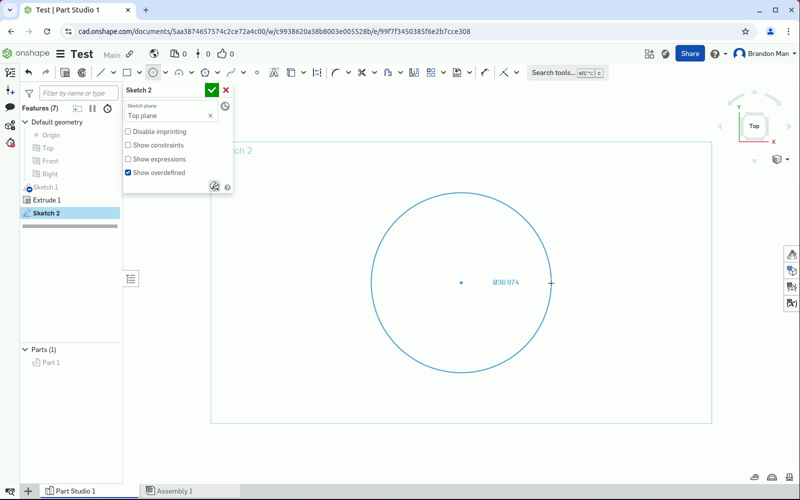
click(551, 282)
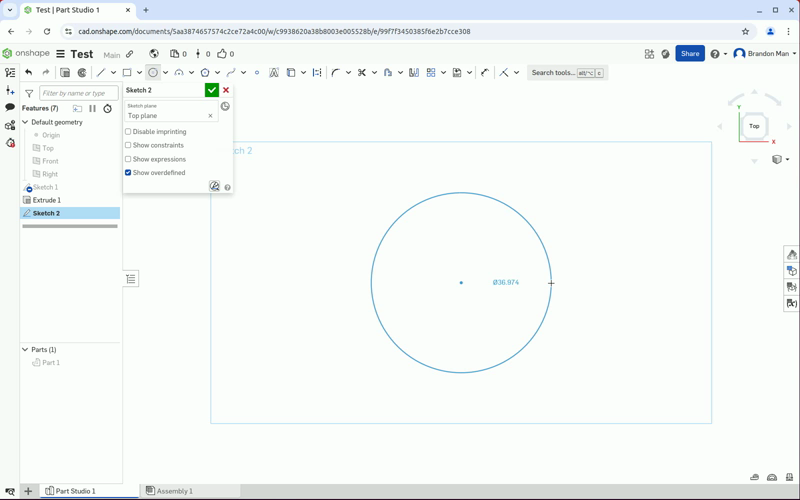
key(esc)
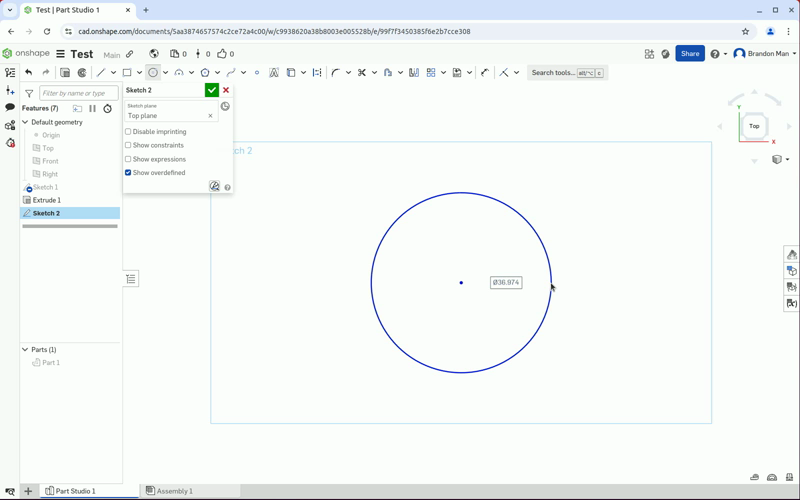
mouse_move(509, 246)
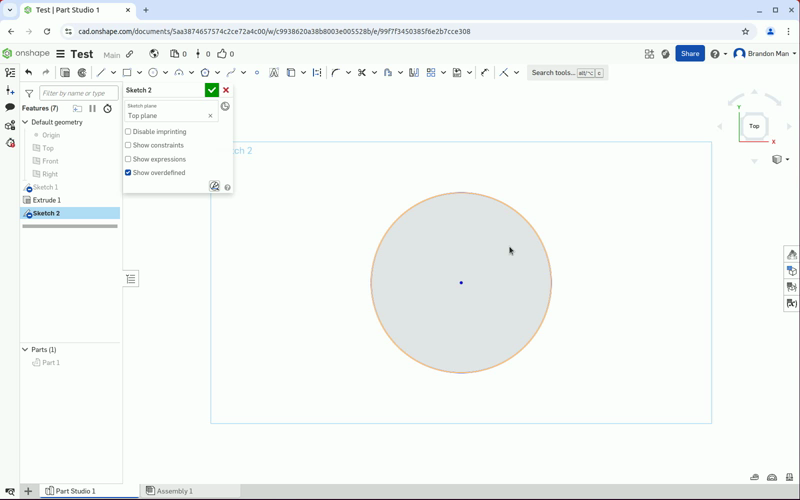
click(509, 246)
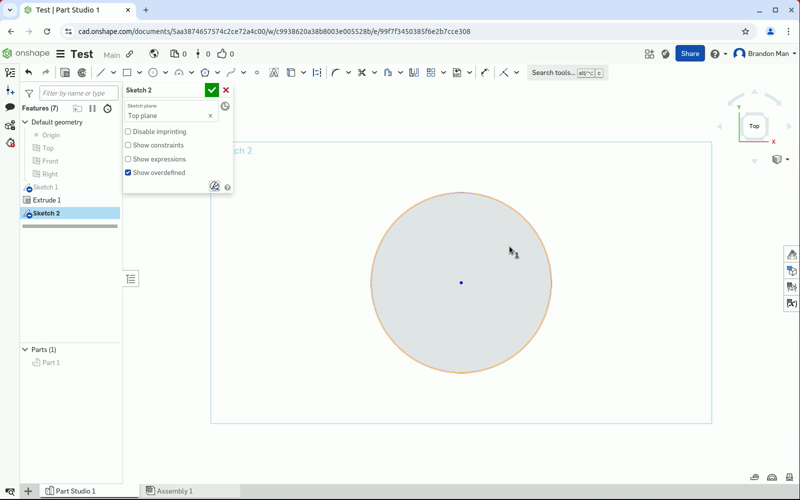
mouse_move(73, 352)
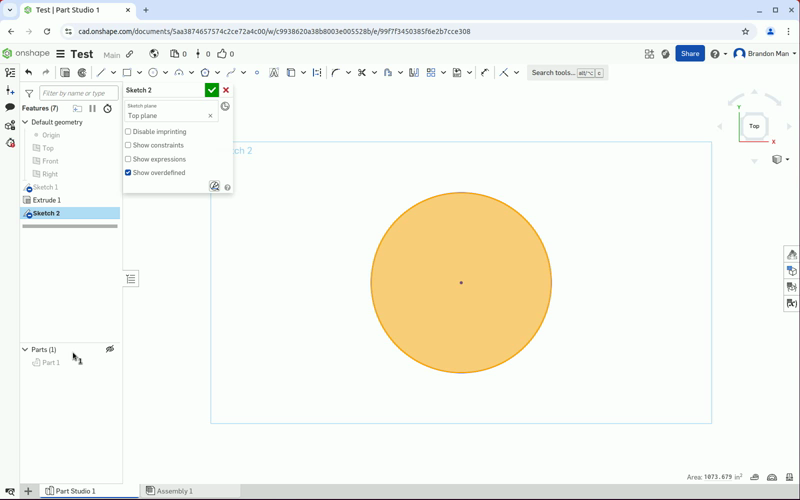
key(shift+y)
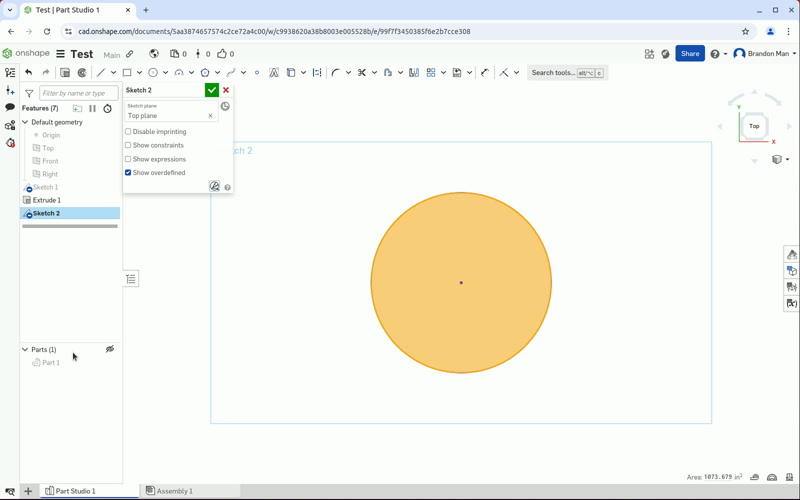
key(shift+e)
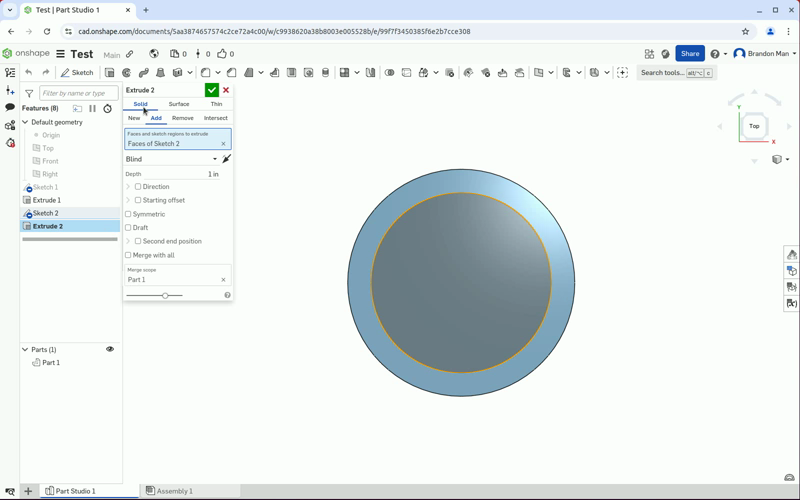
mouse_move(143, 106)
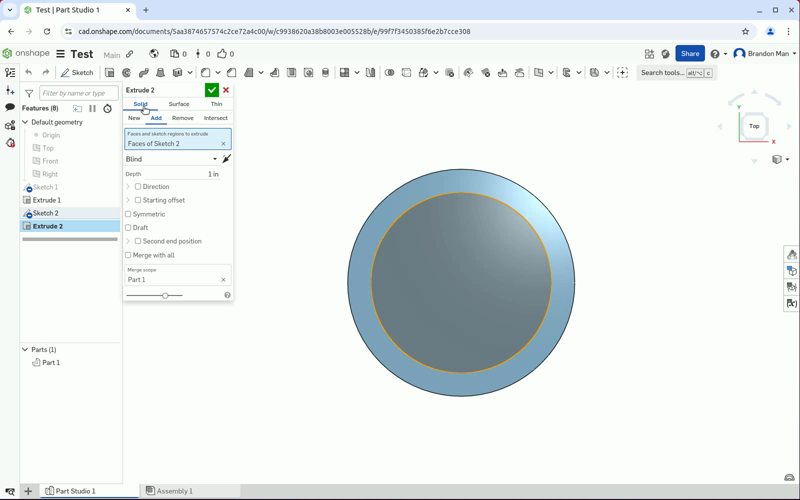
click(143, 106)
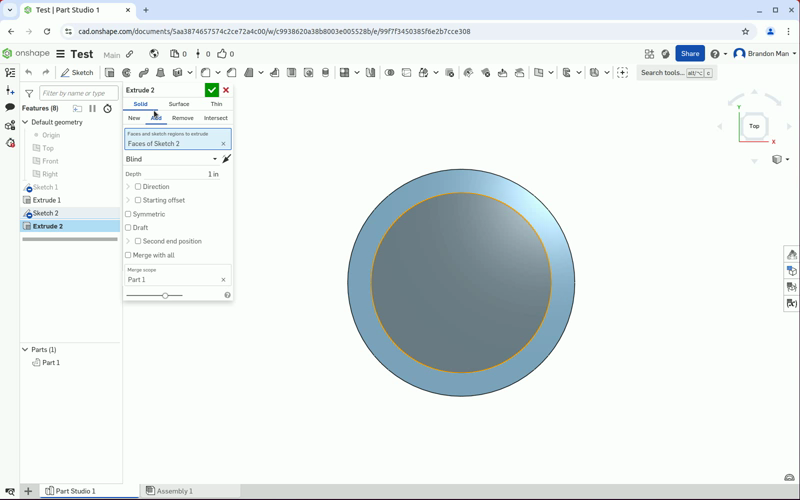
mouse_move(186, 120)
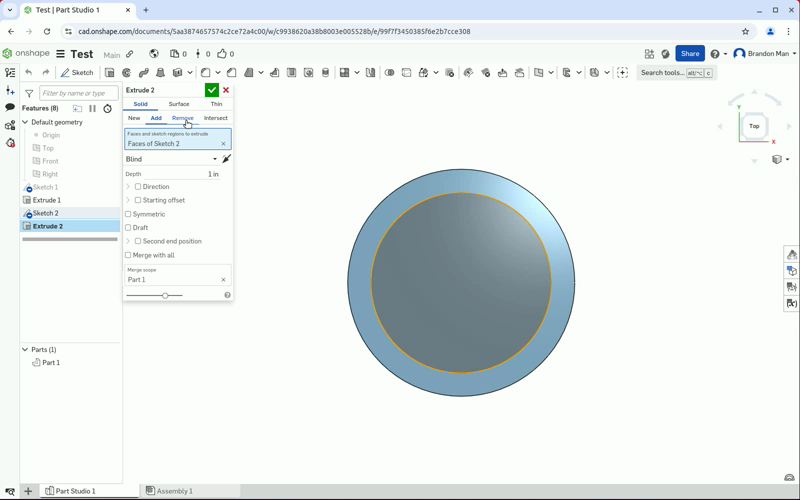
click(186, 120)
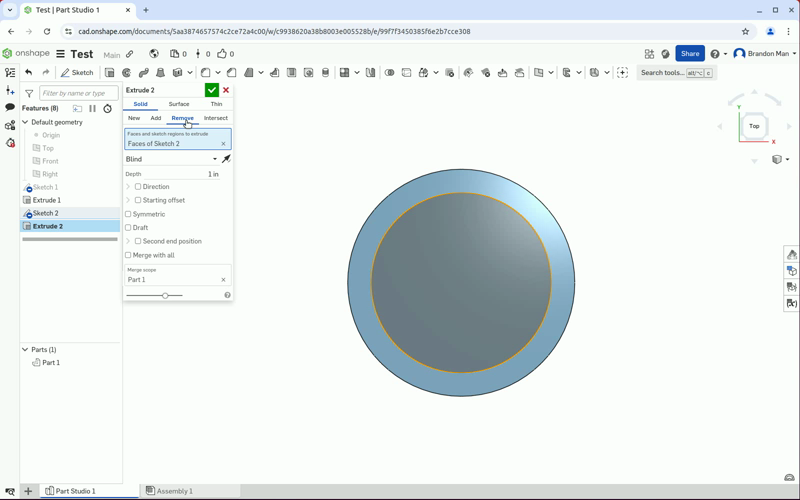
key(tab, 4)
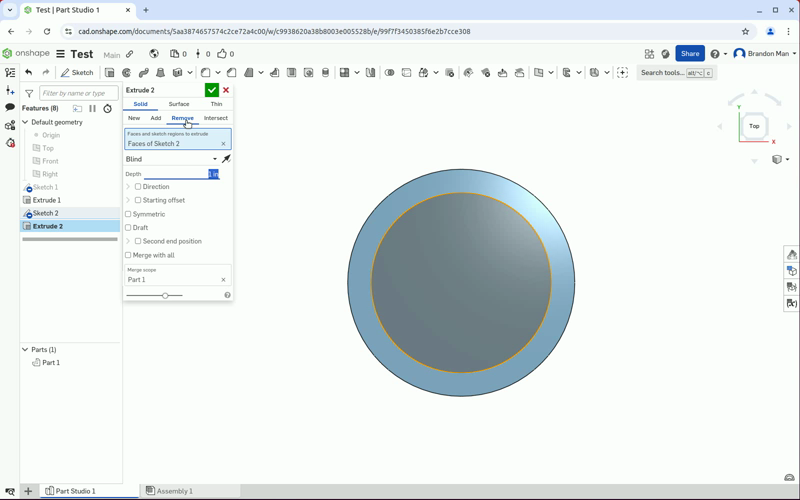
text(8.666)
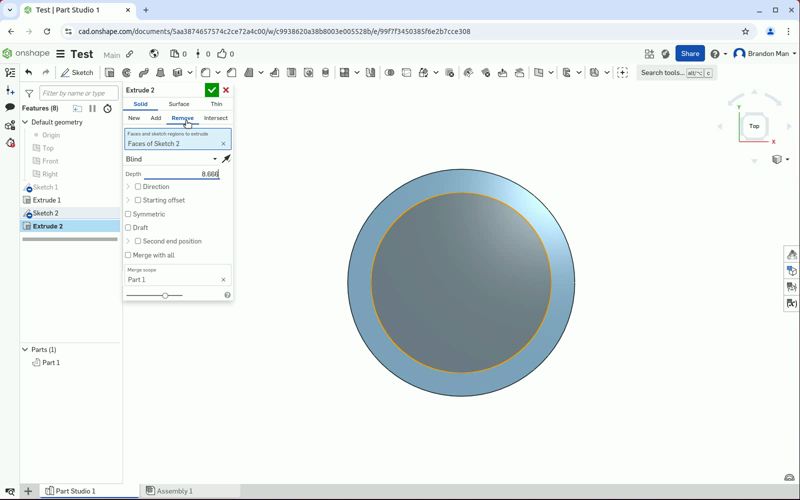
key(tab, 6)
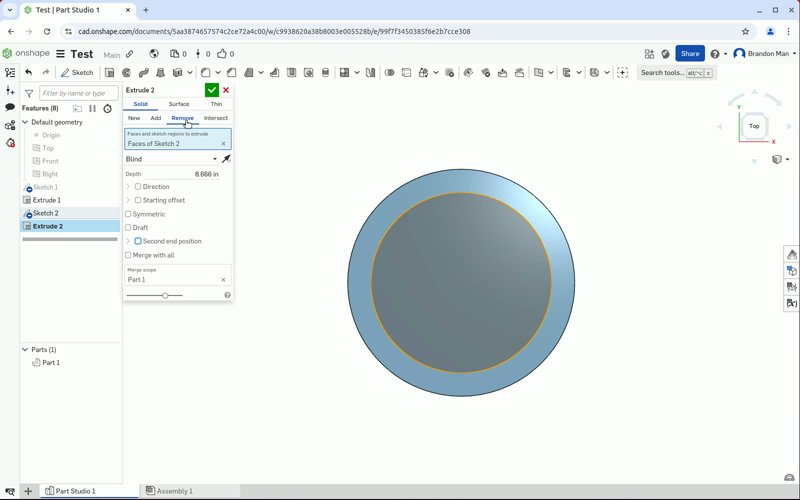
key(space)
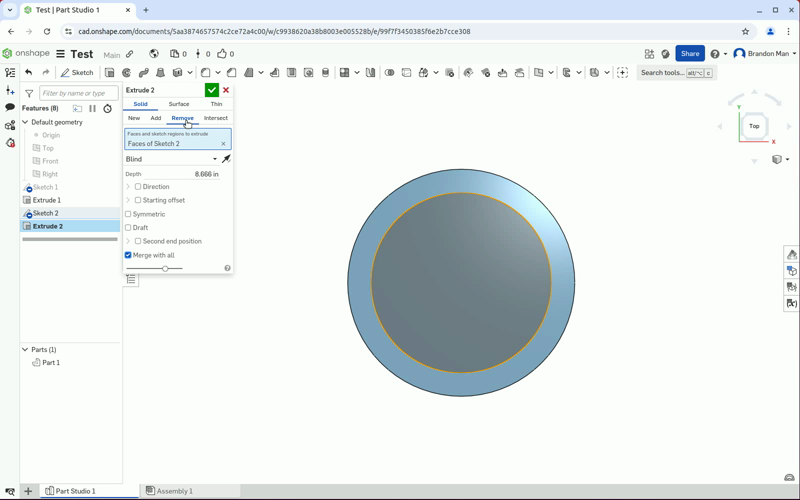
key(enter)
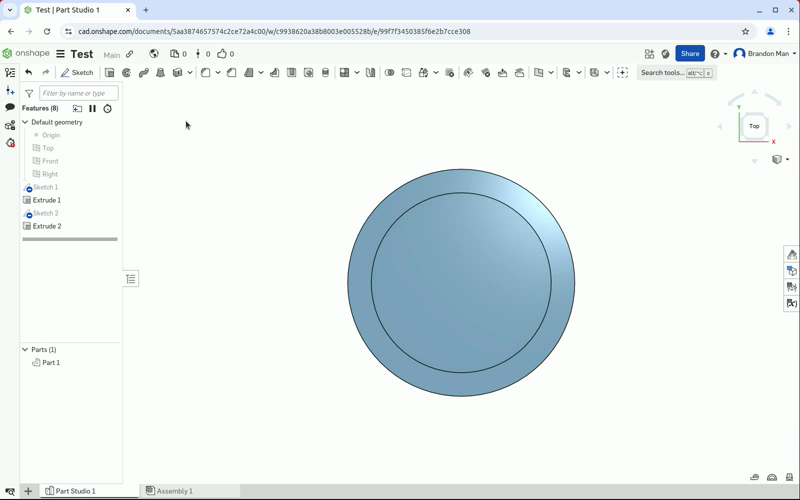
key(shift+h)
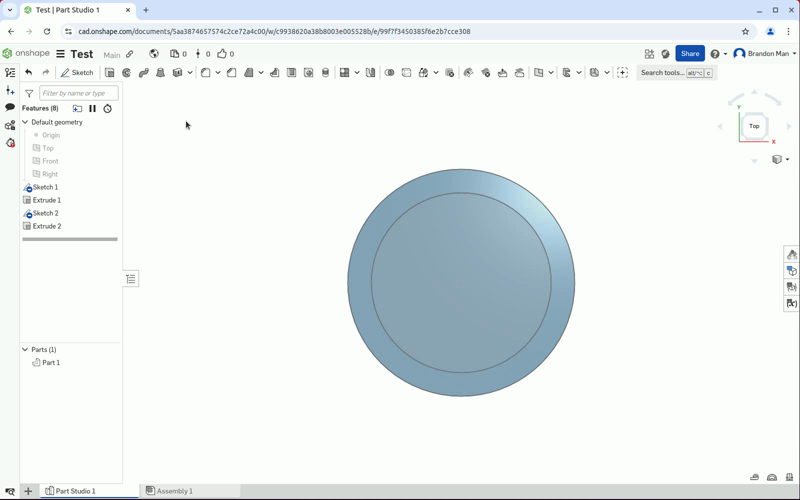
key(shift+h)
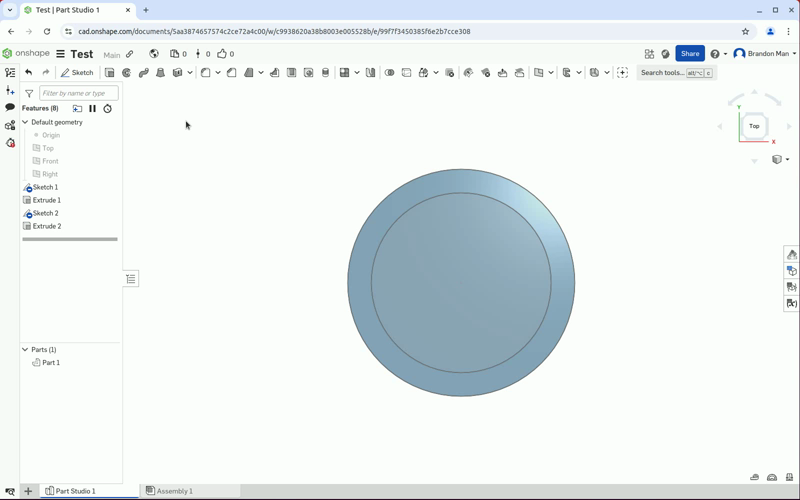
key(shift+7)
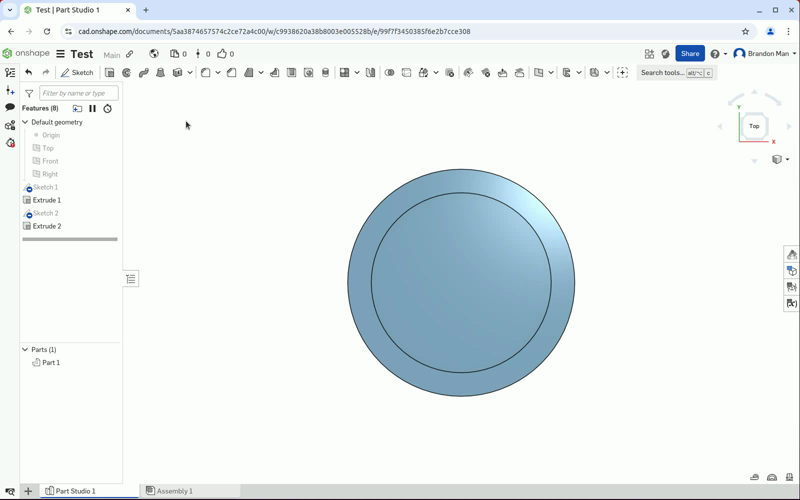
key(up, 3)
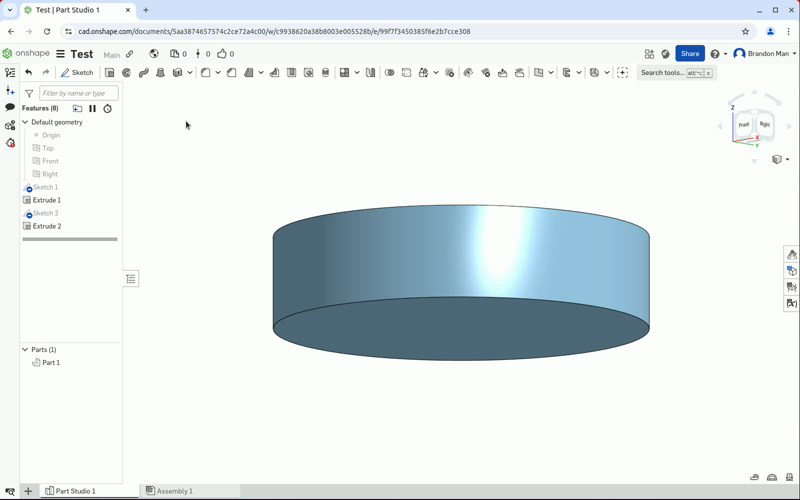
key(left, 3)
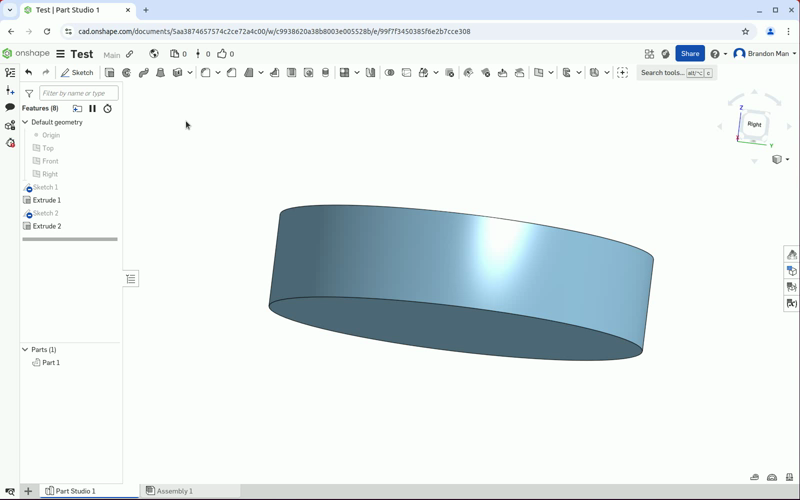
key(right, 3)
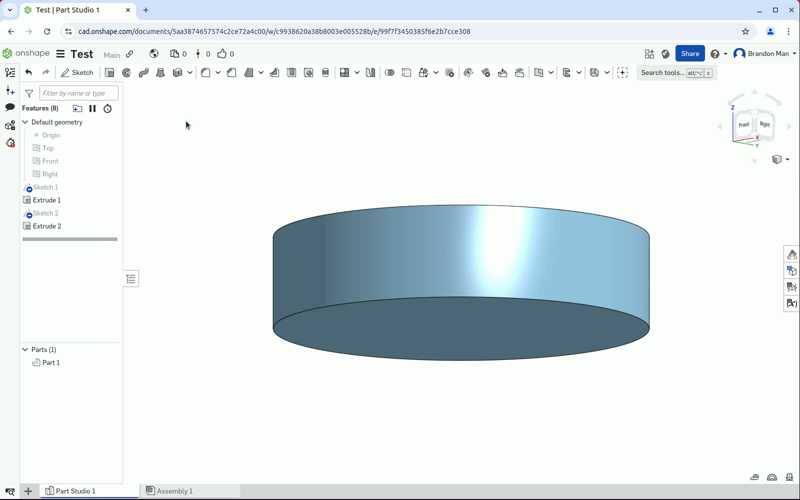
key(down, 3)
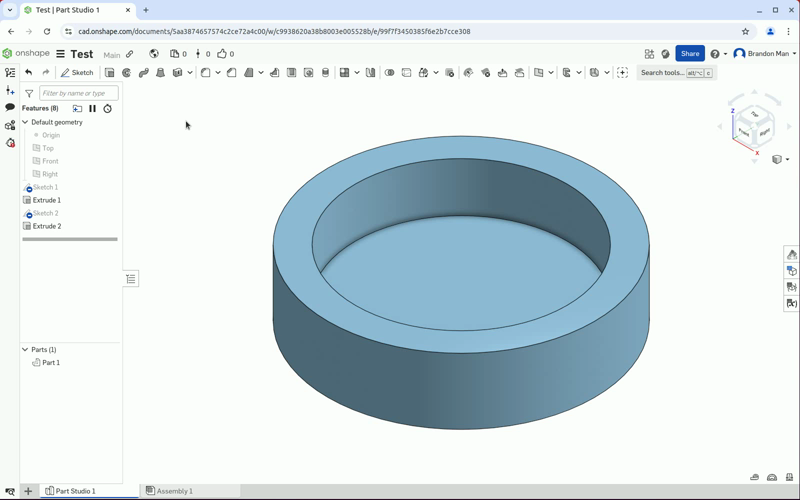
mouse_move(73, 189)
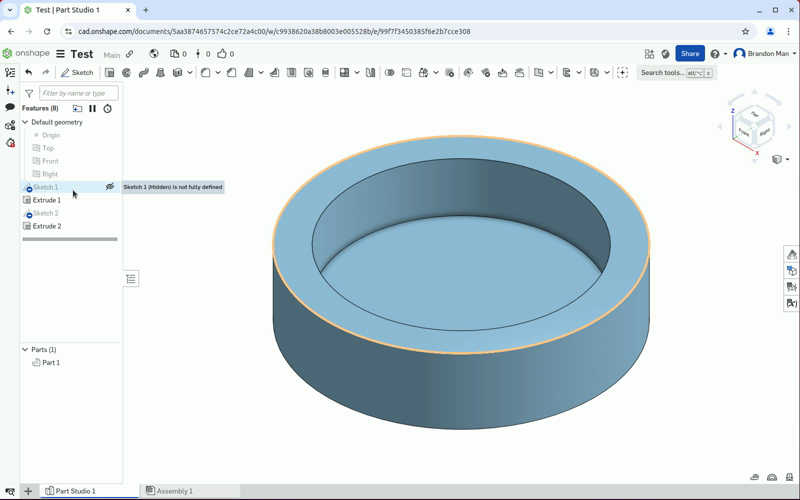
click(73, 189)